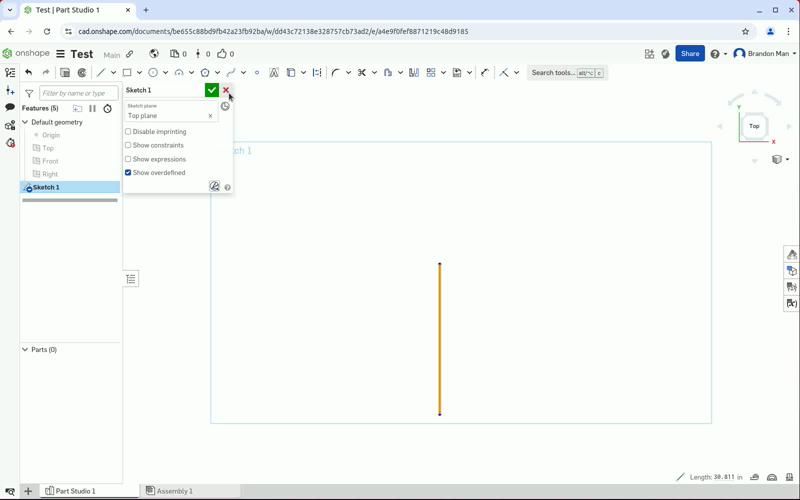
key(shift+h)
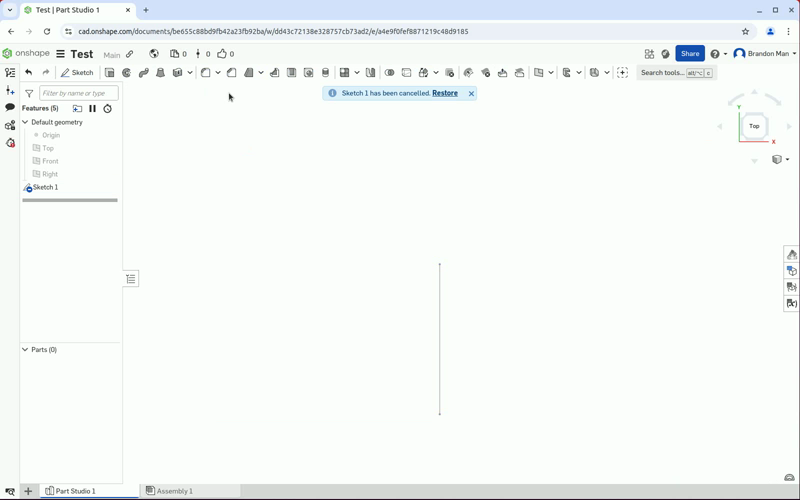
key(shift+s)
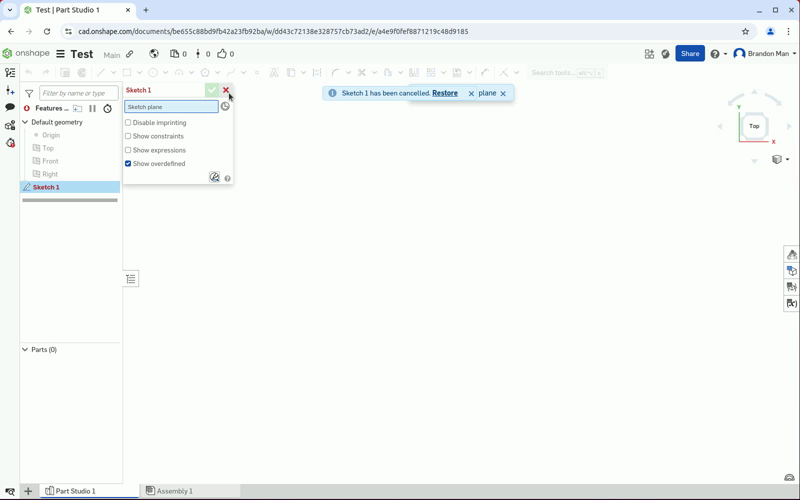
mouse_move(73, 150)
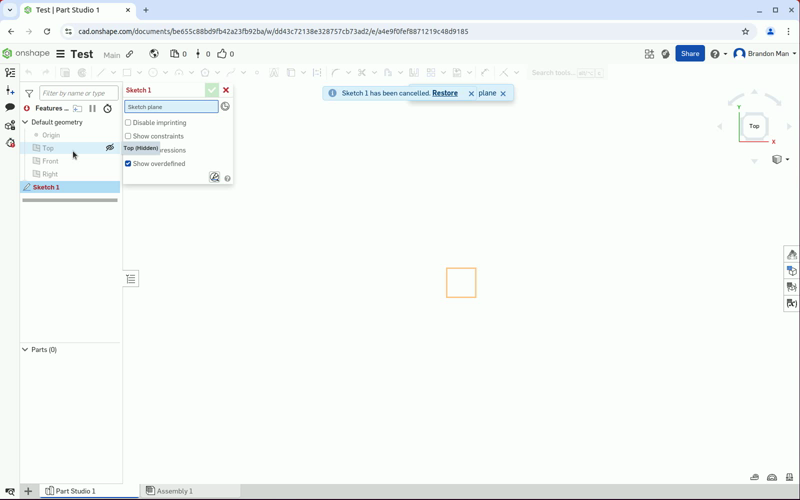
click(73, 150)
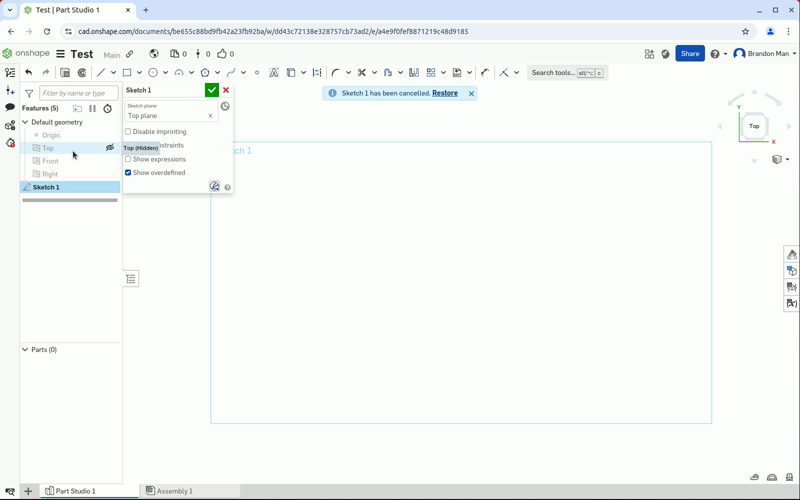
mouse_move(73, 352)
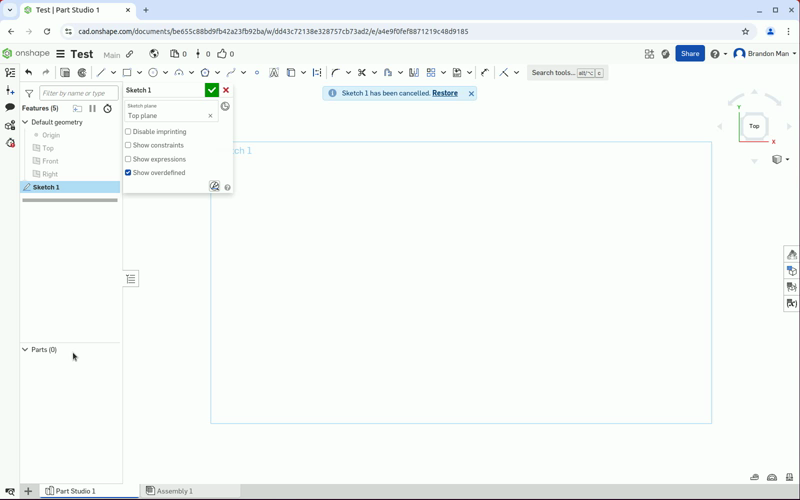
key(y)
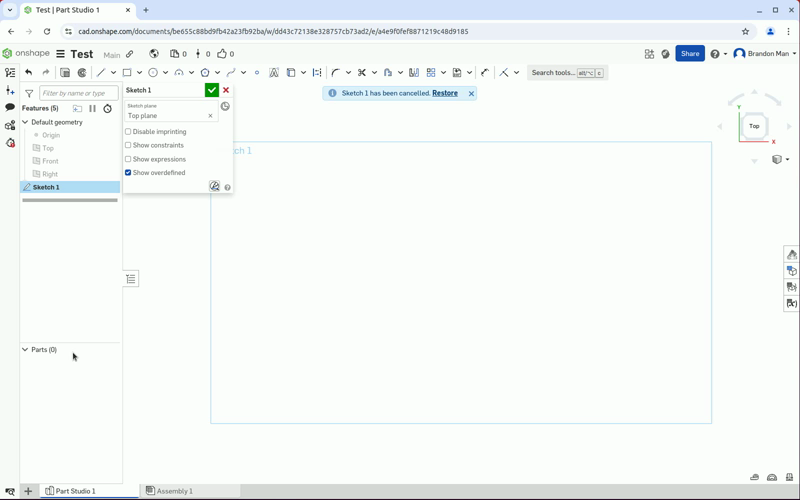
key(c)
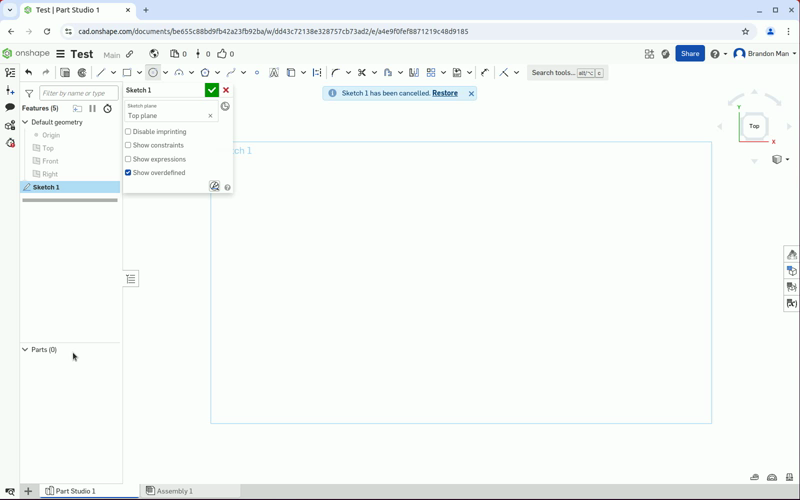
key_down(shift)
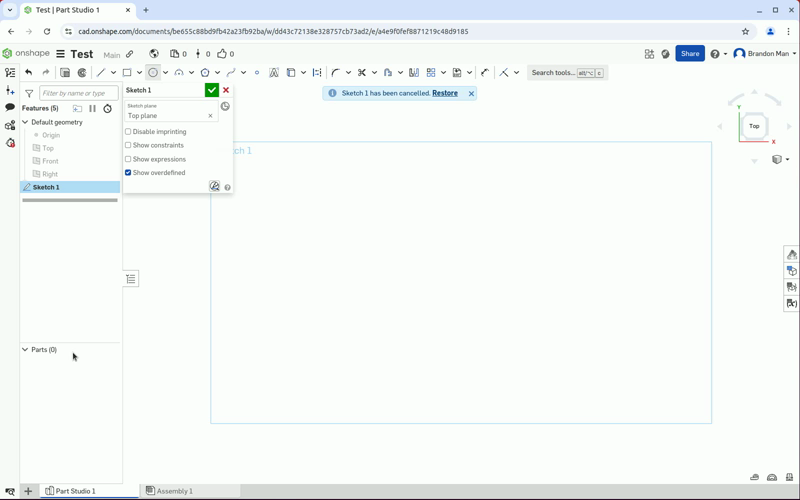
mouse_move(461, 282)
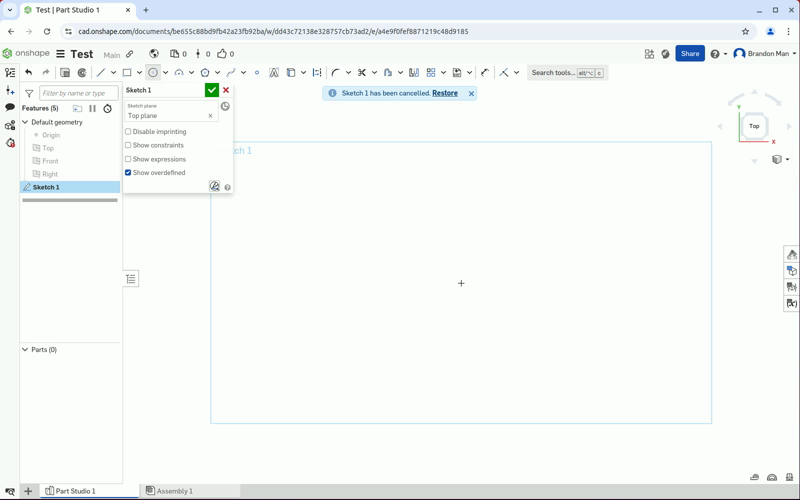
click(461, 282)
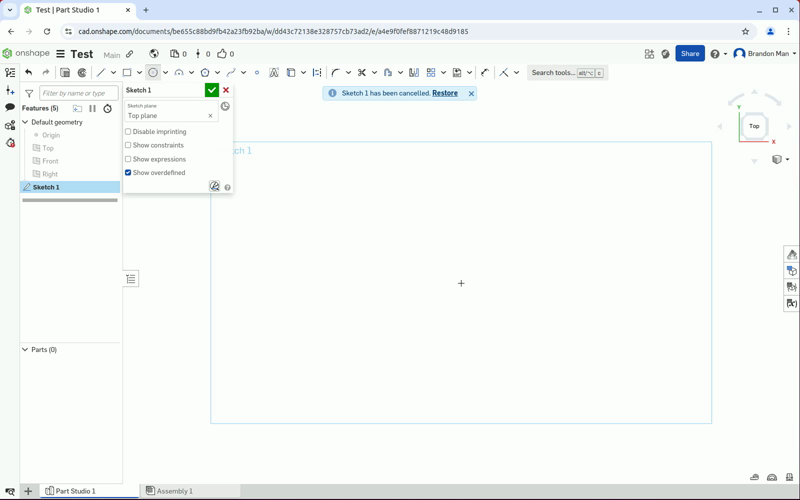
key_up(shift)
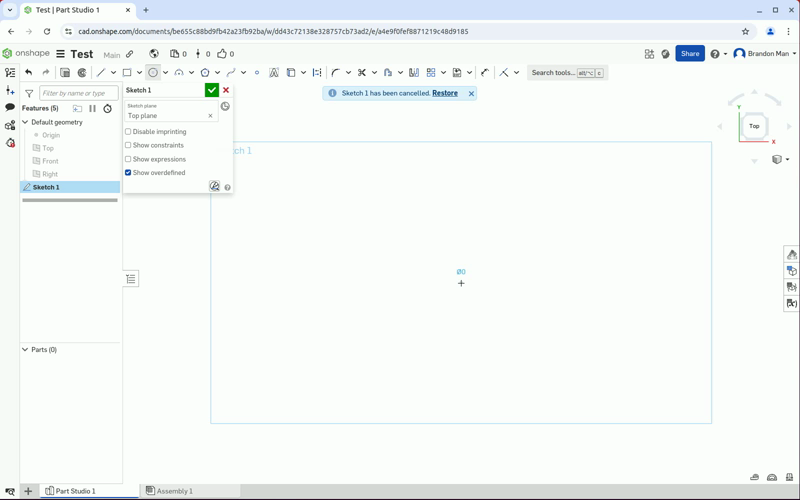
mouse_move(574, 282)
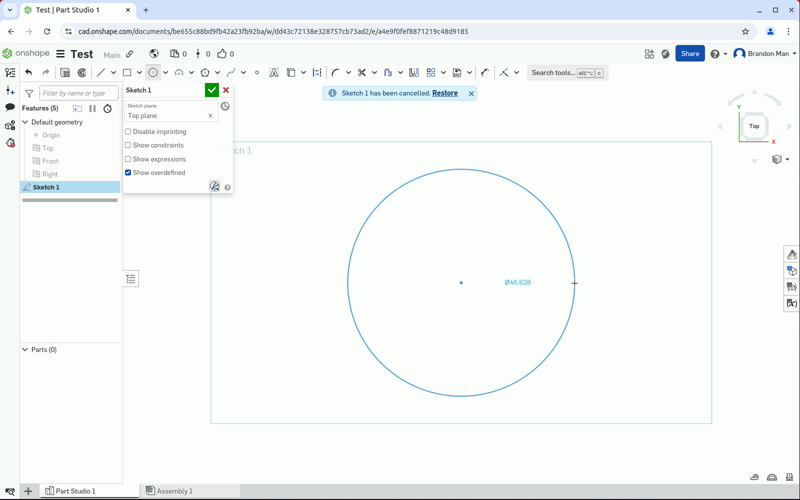
click(574, 282)
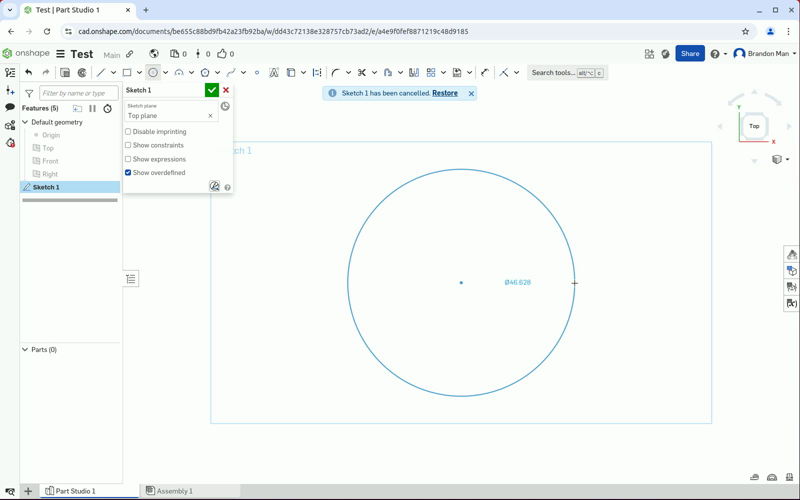
key(esc)
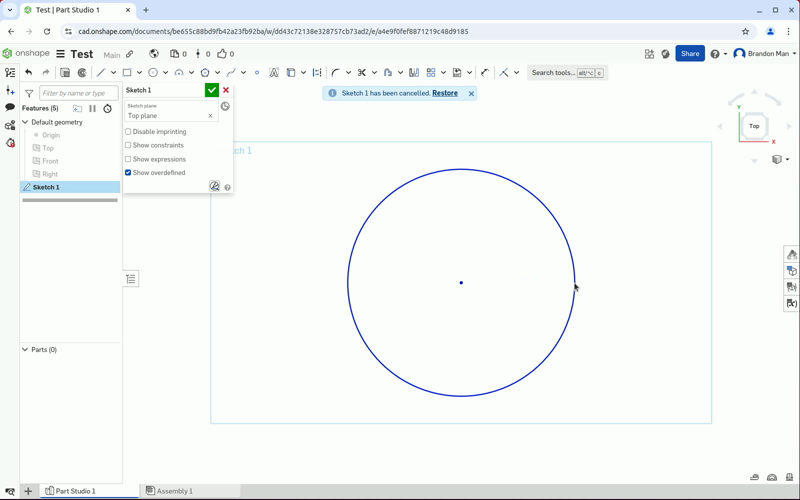
key(c)
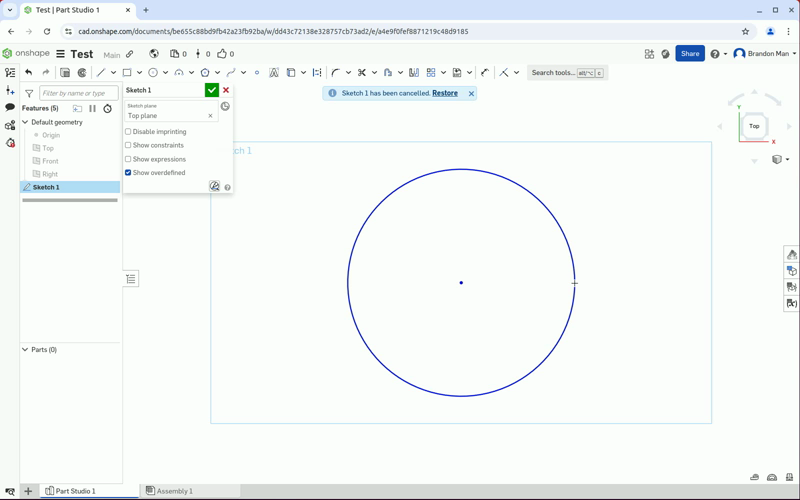
key_down(shift)
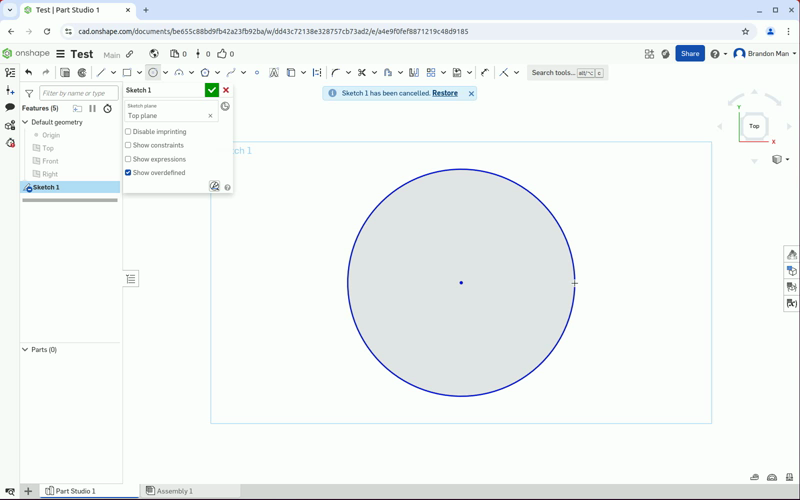
mouse_move(461, 282)
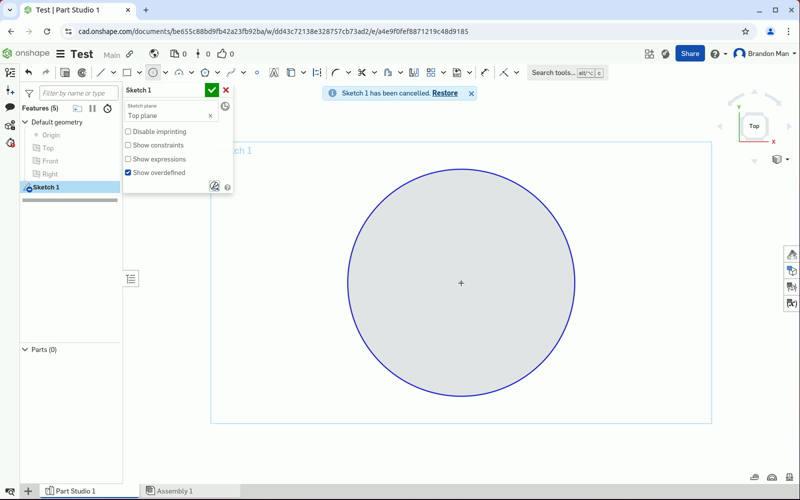
click(461, 282)
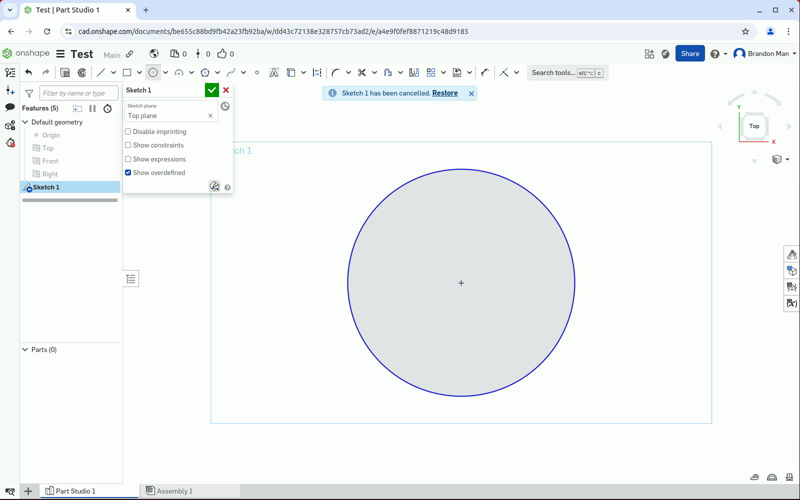
key_up(shift)
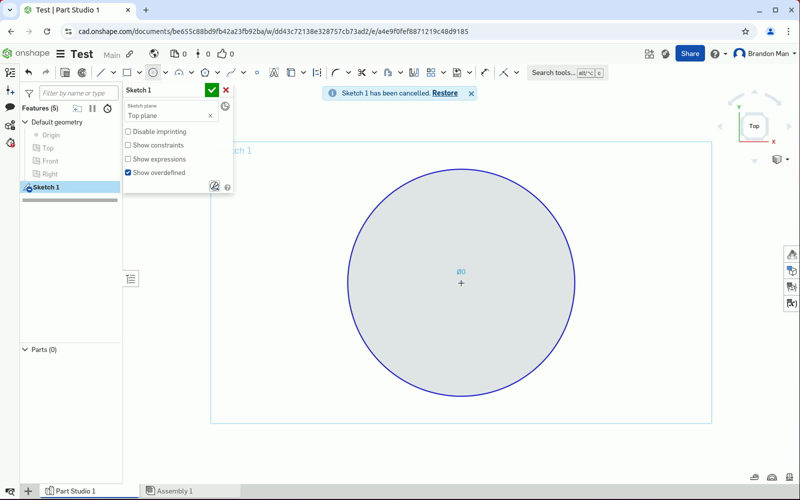
mouse_move(560, 282)
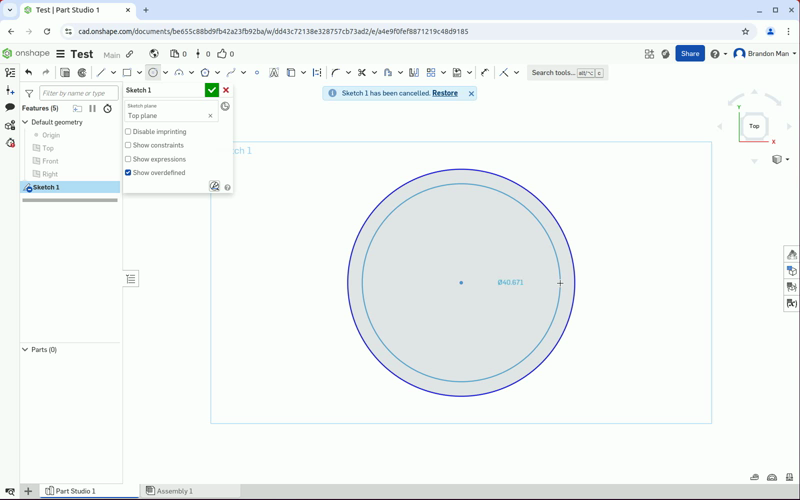
click(560, 282)
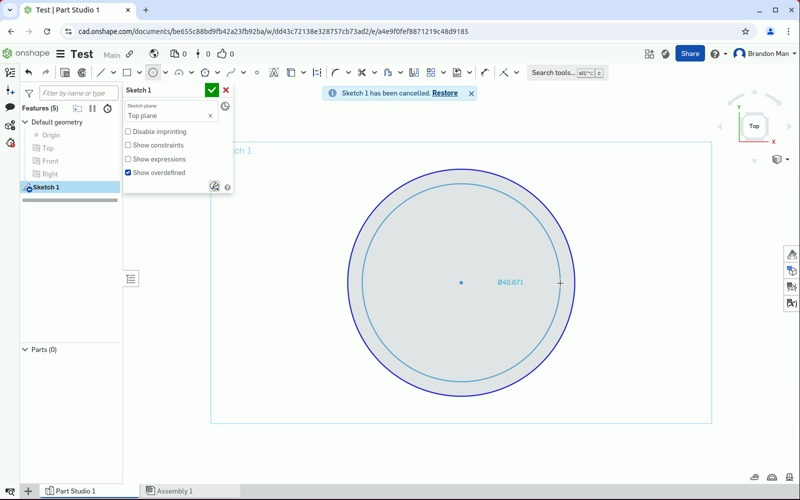
key(esc)
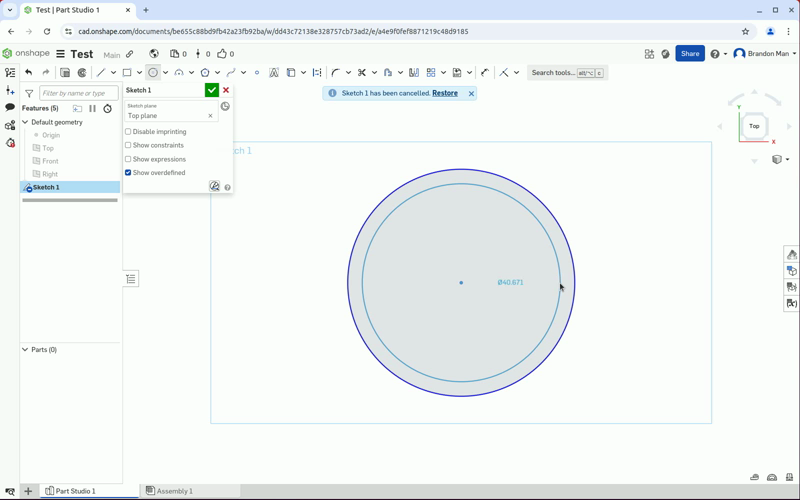
mouse_move(386, 207)
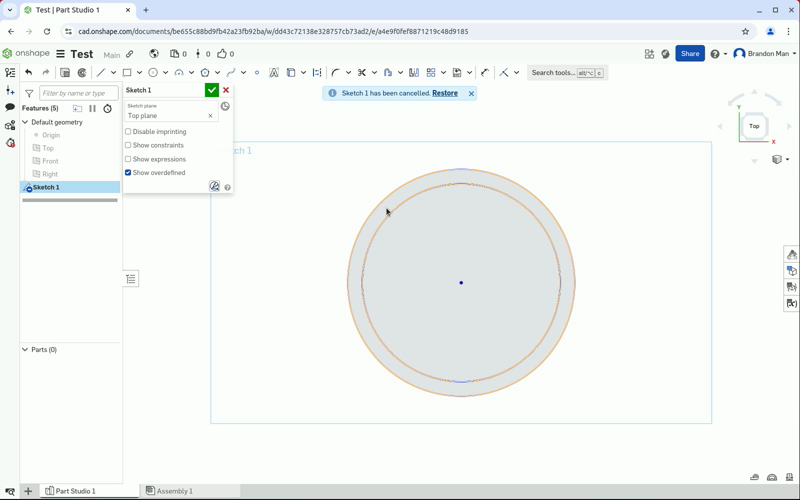
click(386, 207)
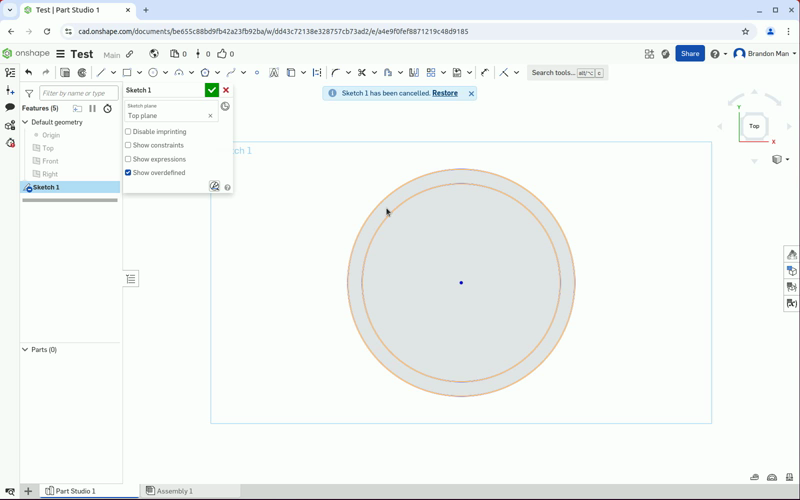
mouse_move(73, 352)
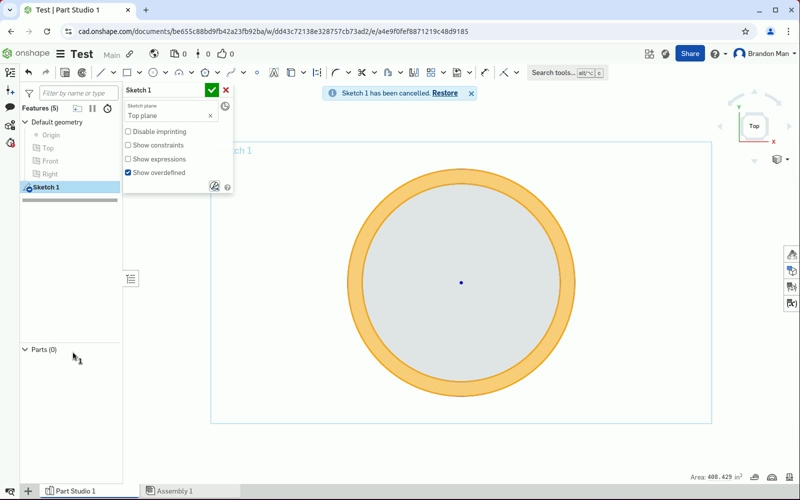
key(shift+y)
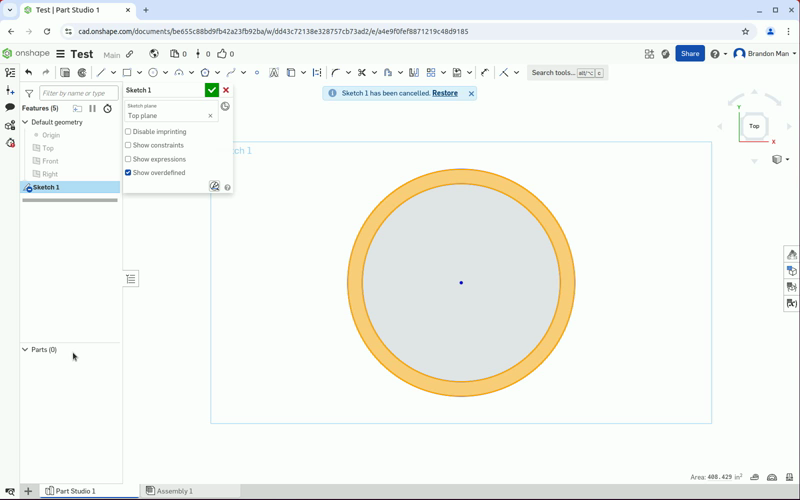
key(shift+e)
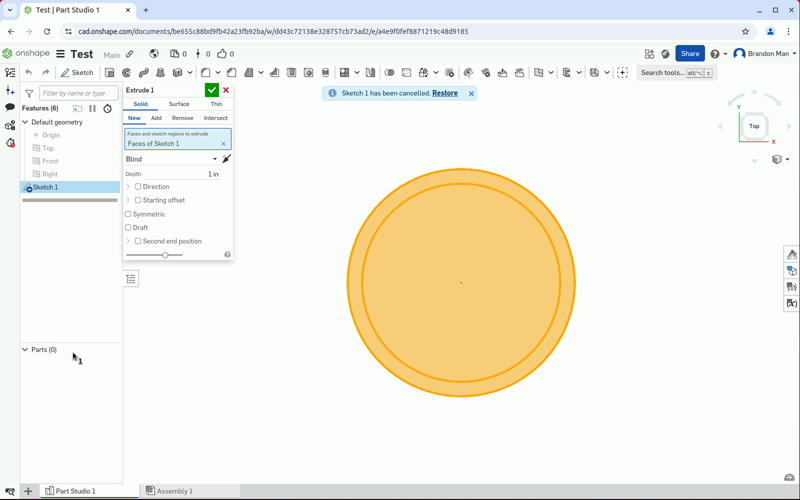
mouse_move(143, 106)
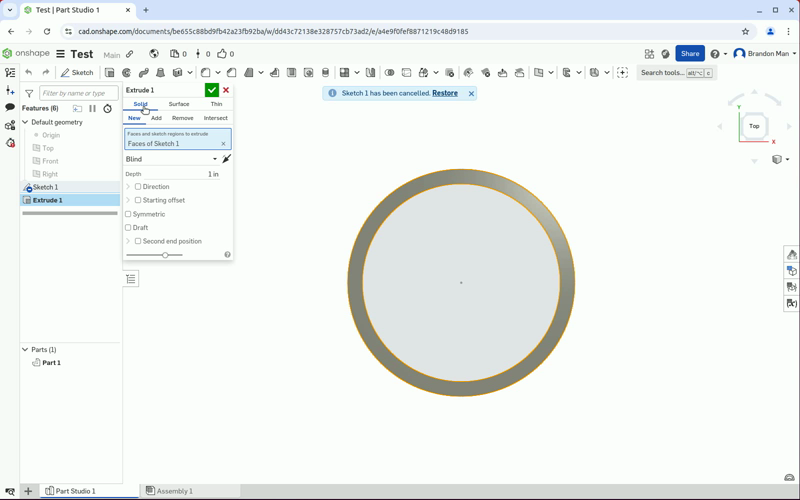
click(143, 106)
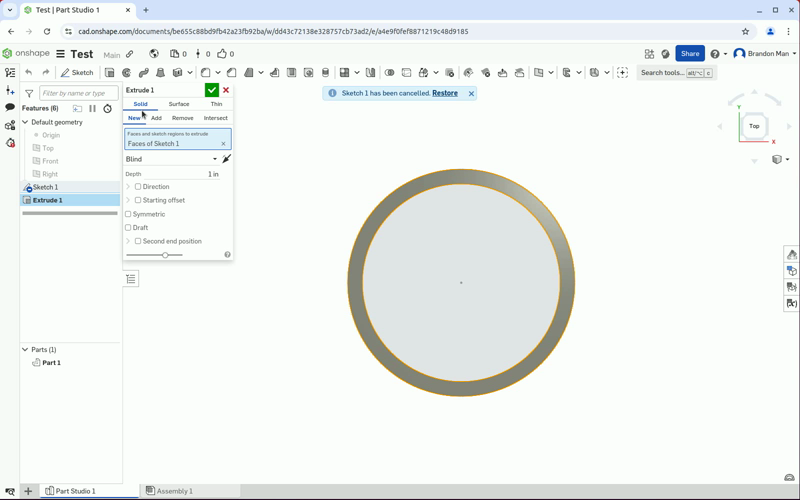
mouse_move(137, 120)
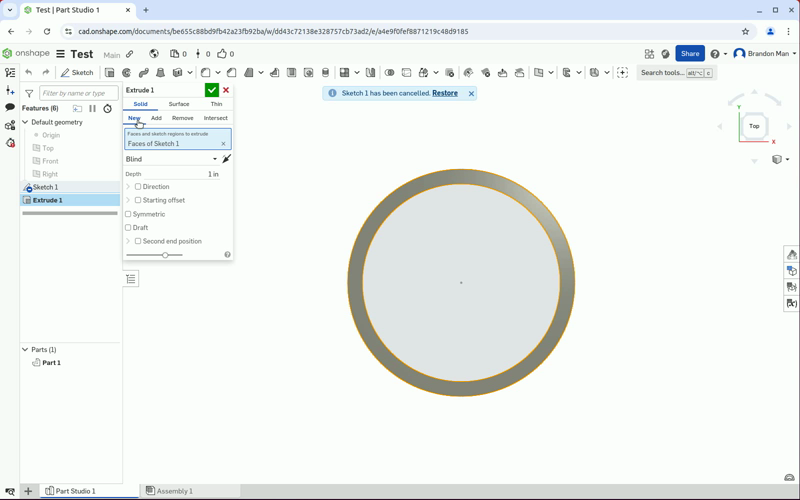
click(137, 120)
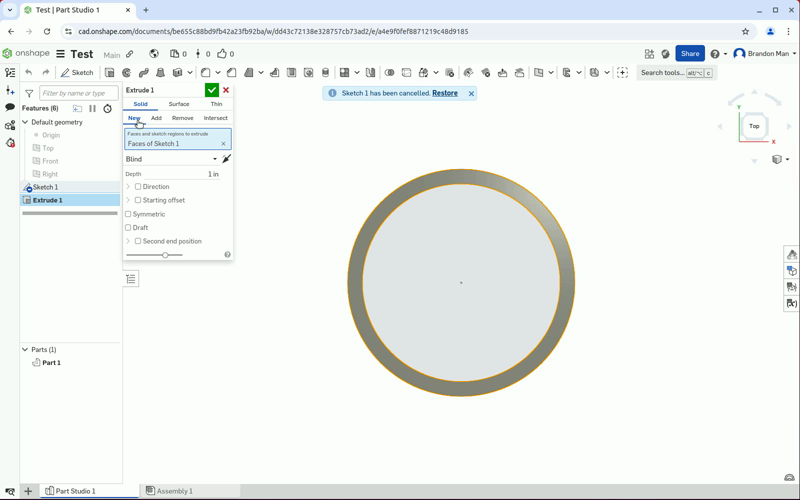
key(tab, 4)
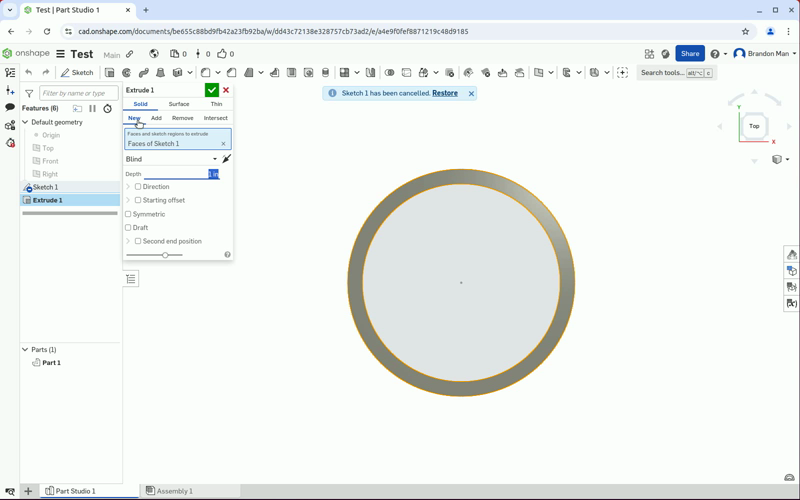
text(0.963)
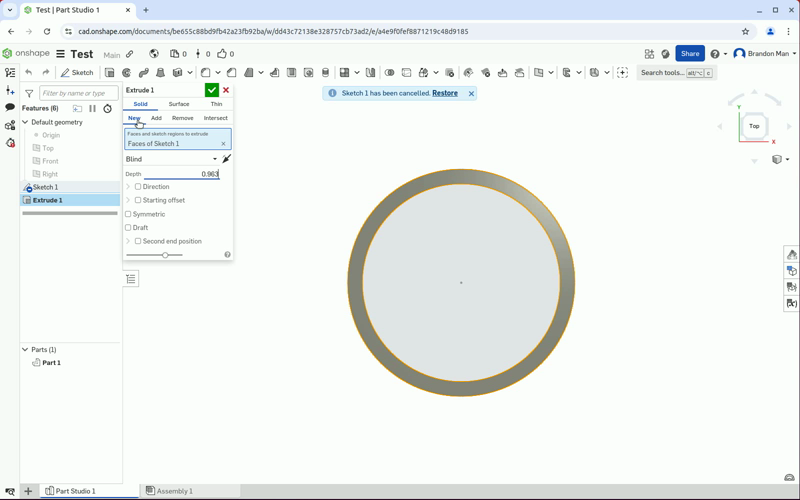
key(enter)
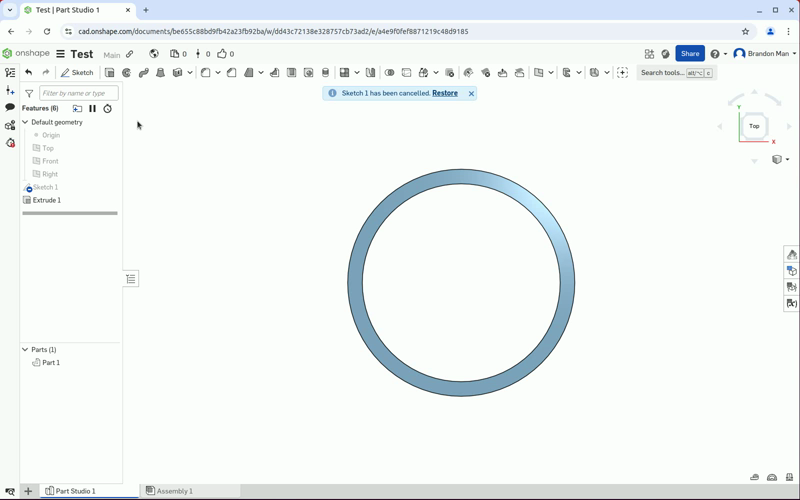
key(shift+h)
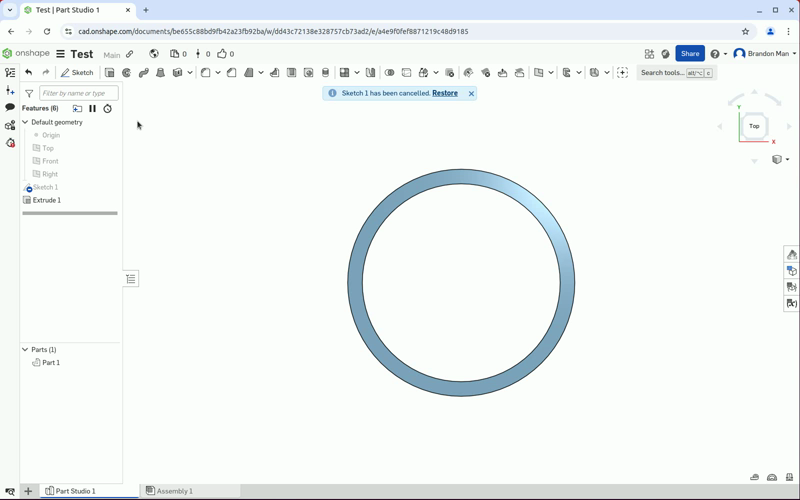
key(shift+h)
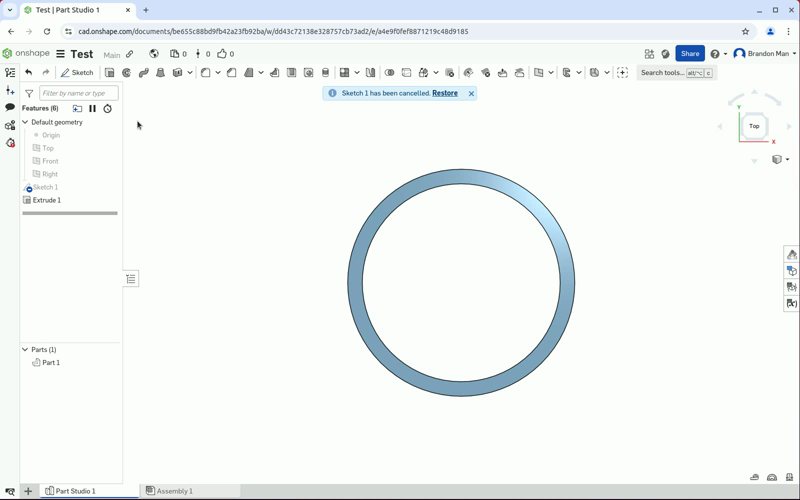
mouse_move(73, 189)
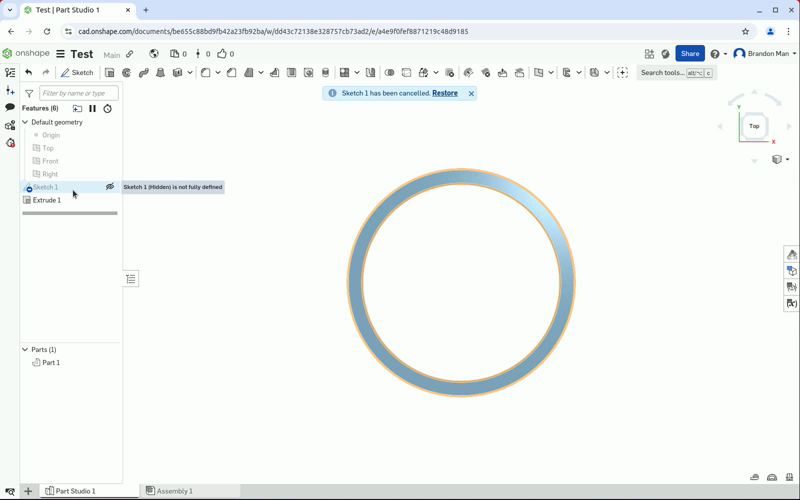
click(73, 189)
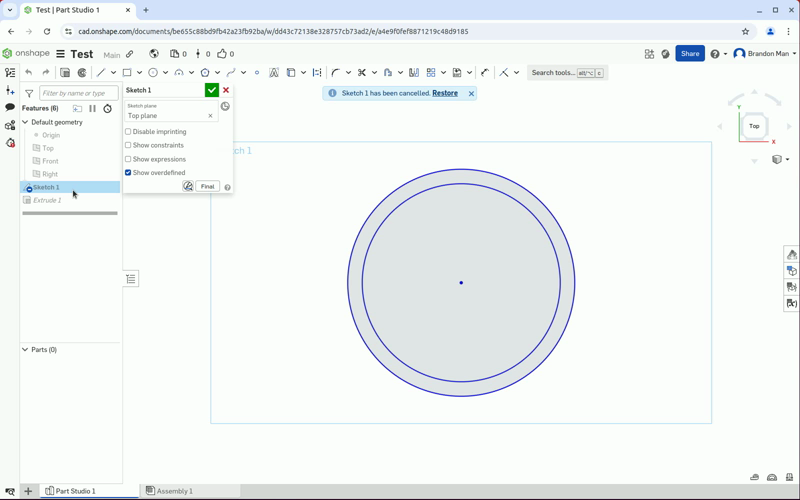
mouse_move(229, 92)
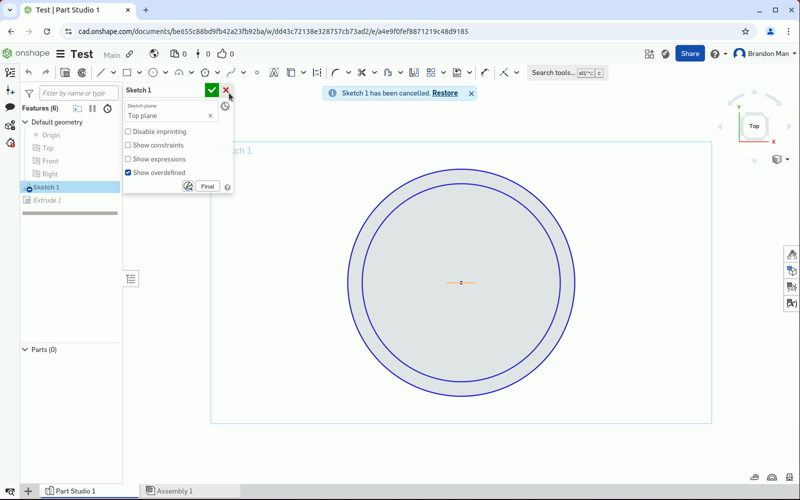
click(229, 92)
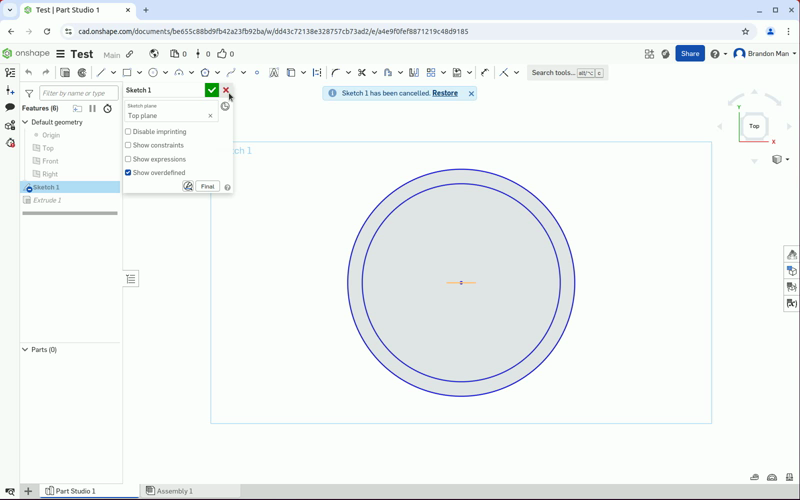
key(shift+s)
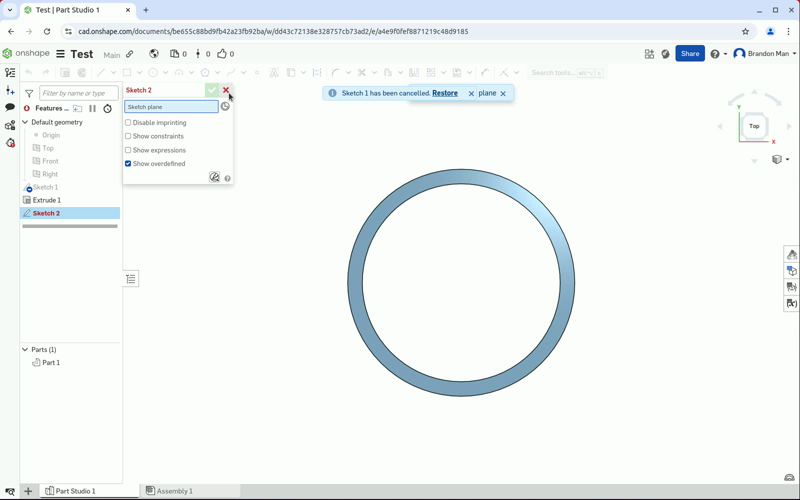
mouse_move(73, 150)
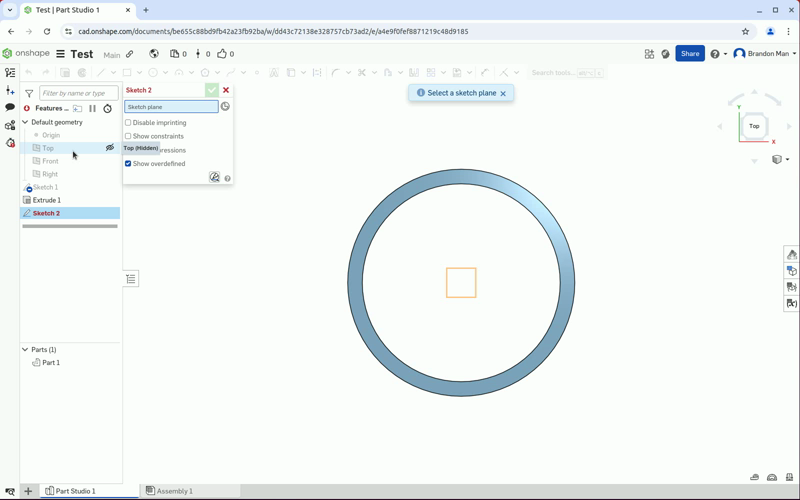
click(73, 150)
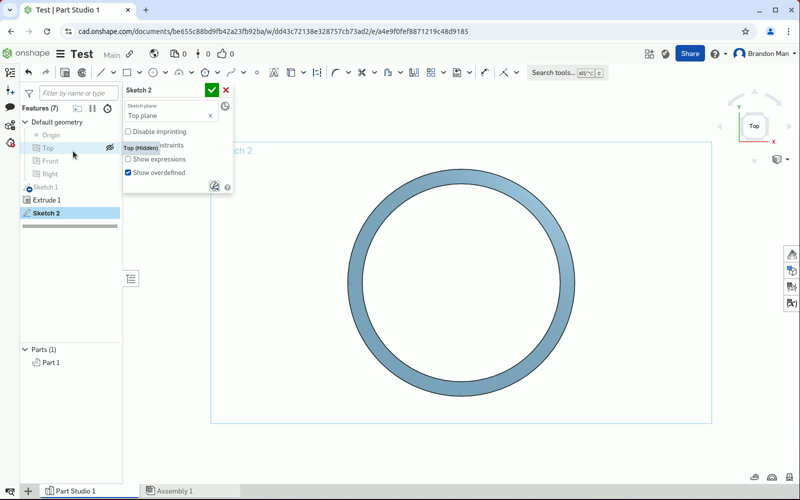
mouse_move(73, 352)
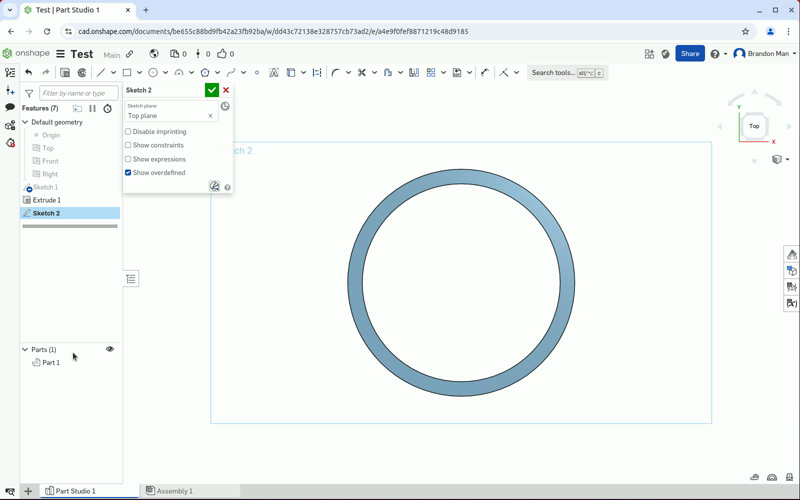
key(y)
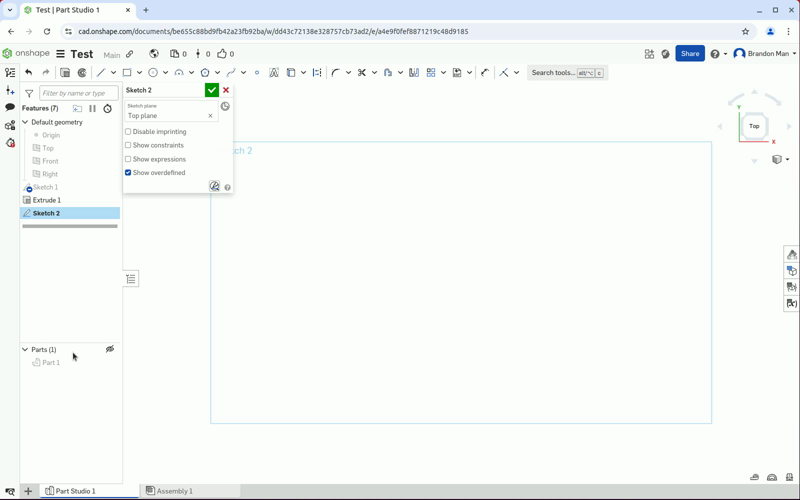
key(c)
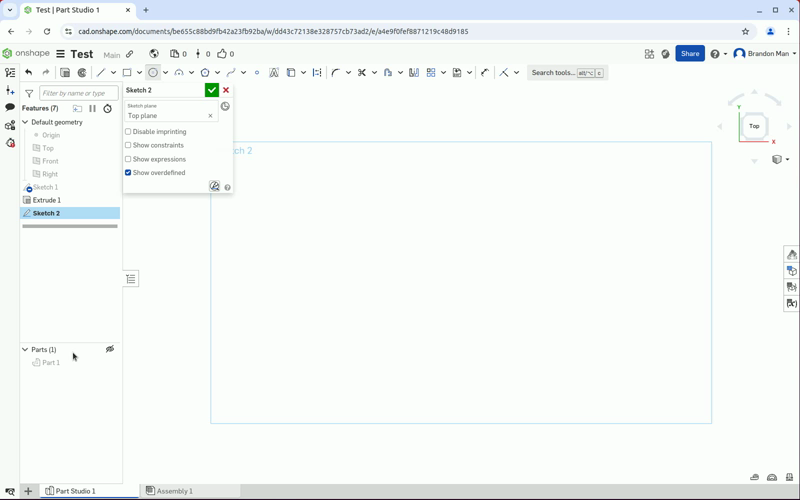
key_down(shift)
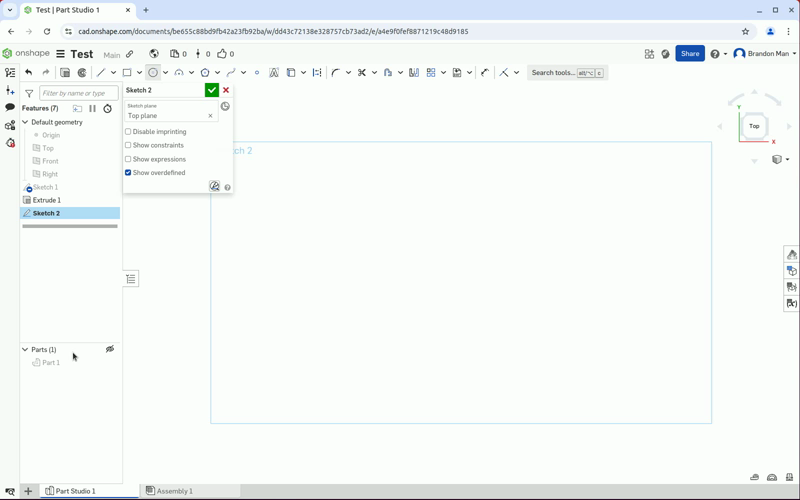
mouse_move(461, 282)
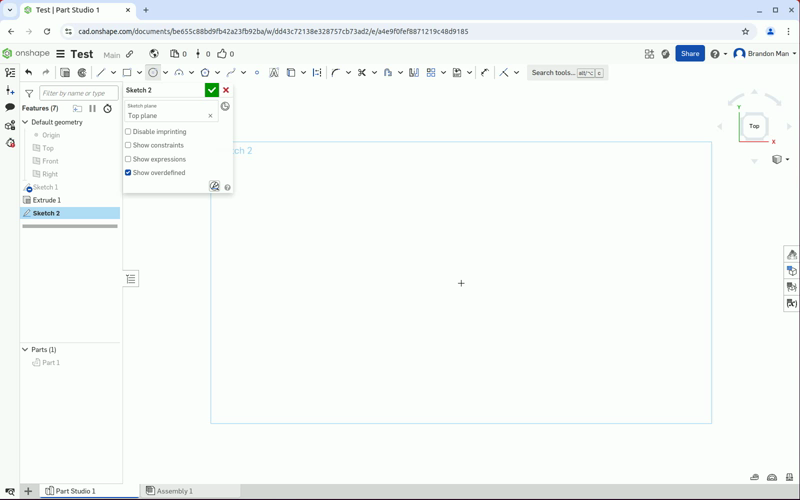
click(461, 282)
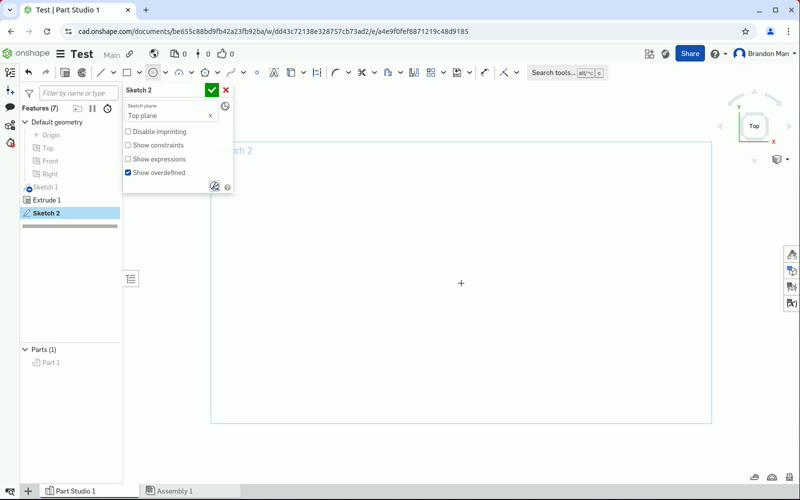
key_up(shift)
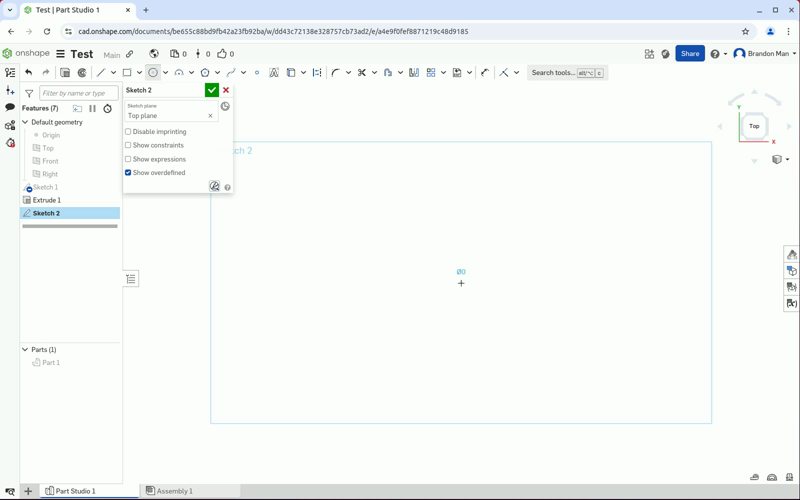
mouse_move(561, 282)
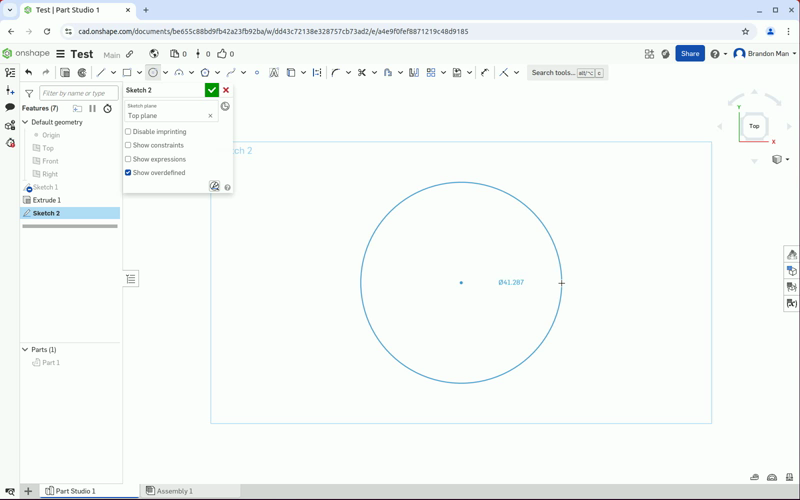
click(561, 282)
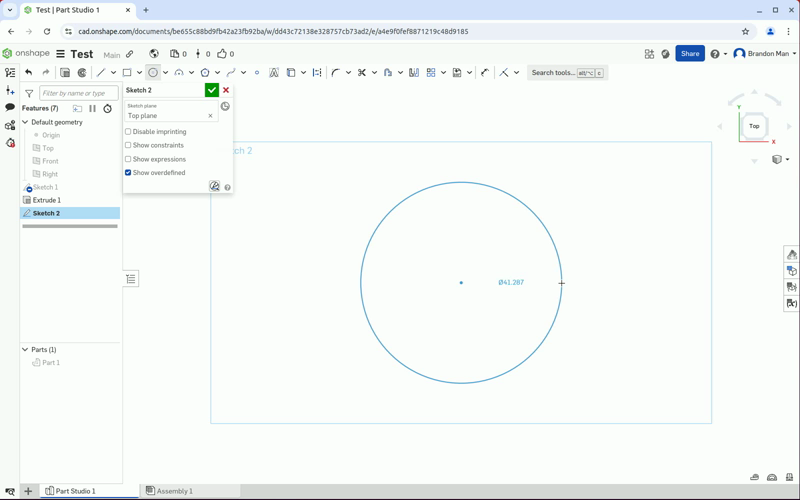
key(esc)
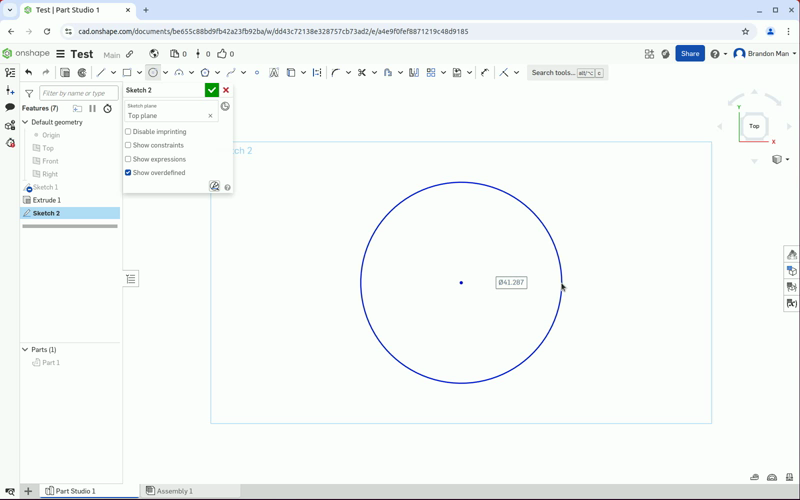
mouse_move(481, 251)
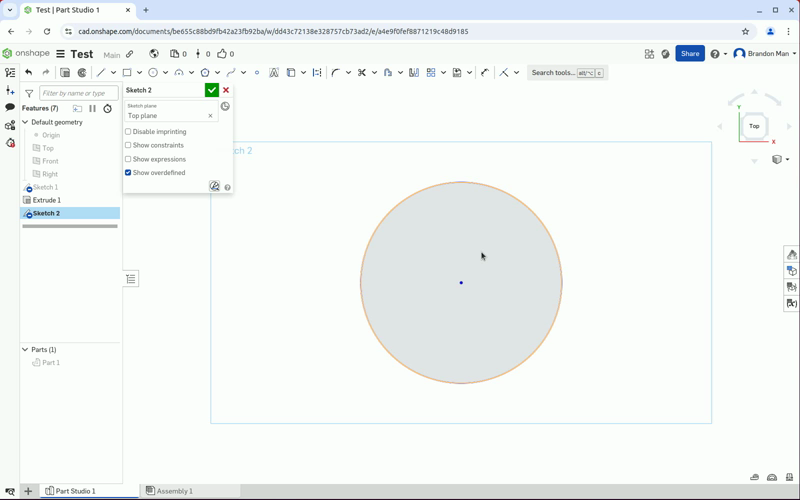
click(481, 251)
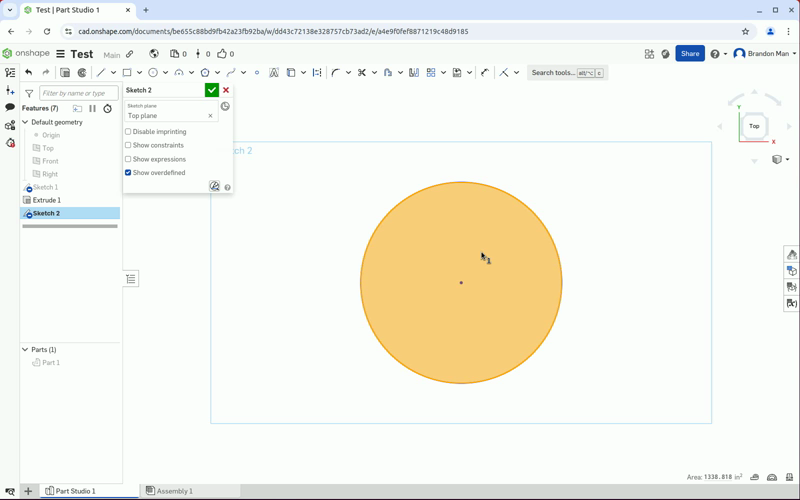
mouse_move(73, 352)
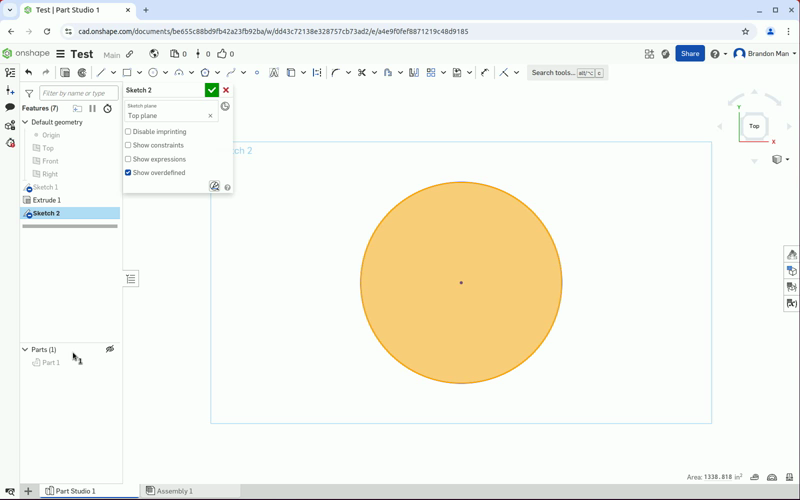
key(shift+y)
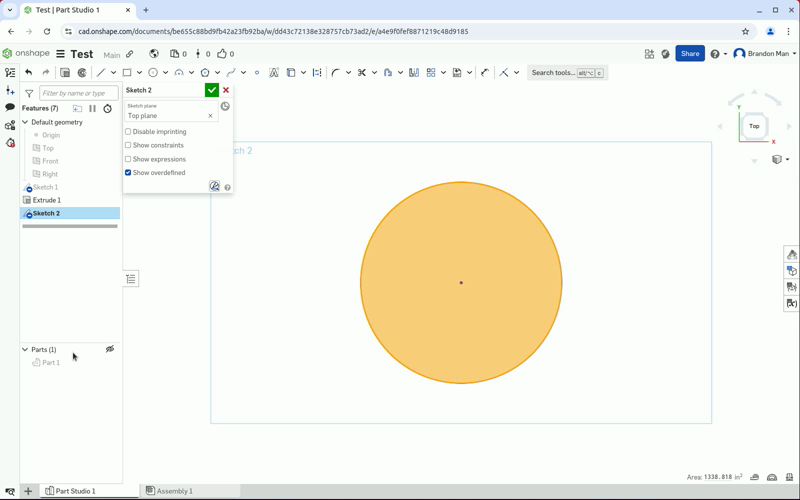
key(shift+e)
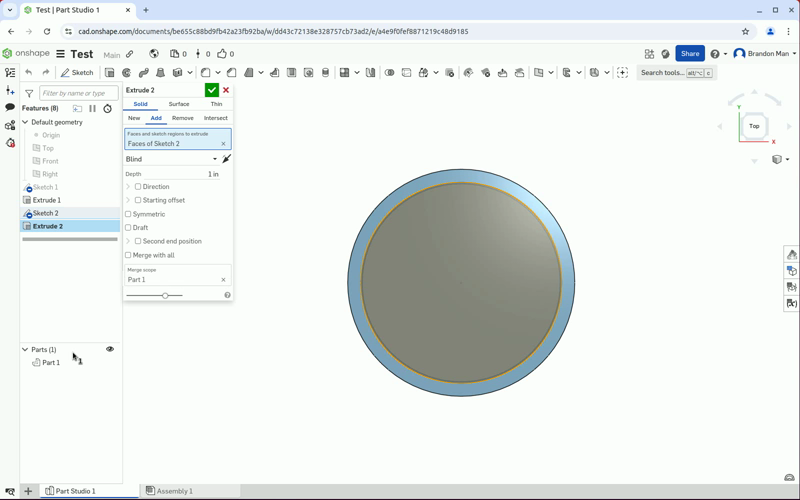
mouse_move(143, 106)
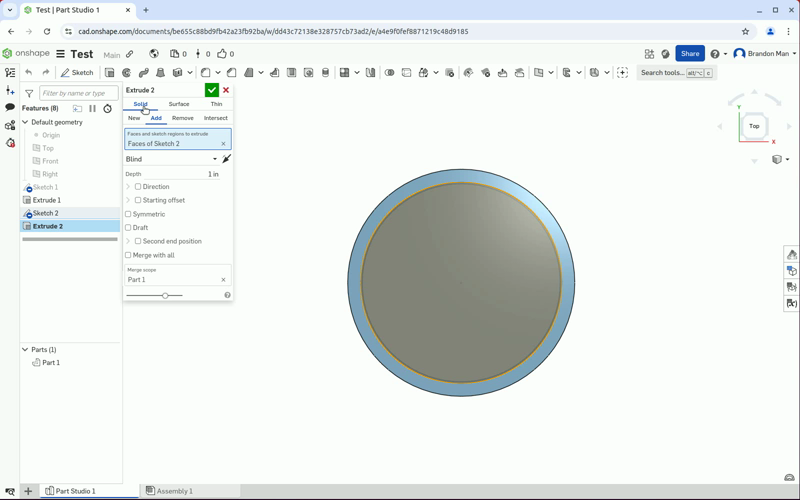
click(143, 106)
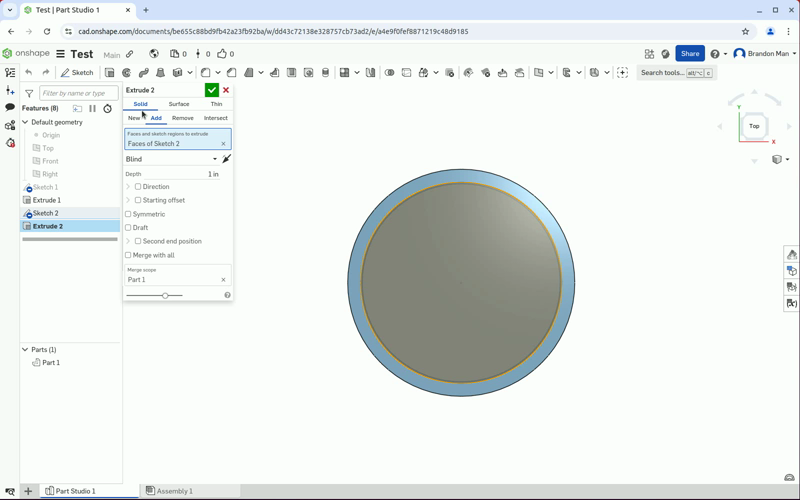
mouse_move(137, 120)
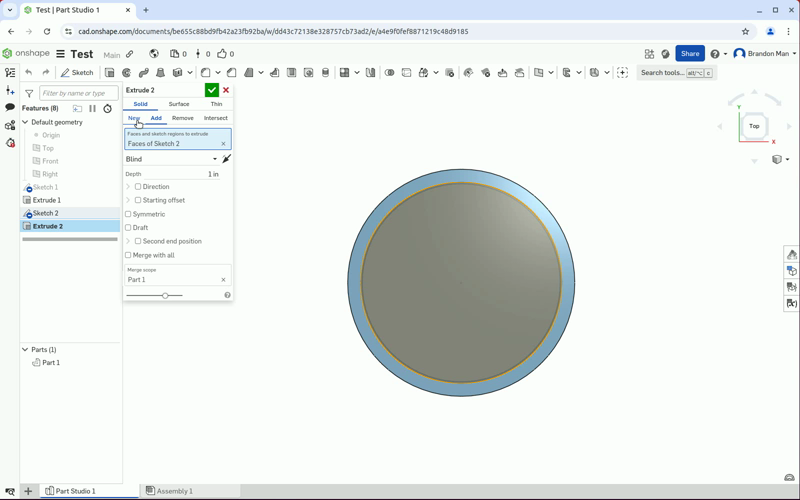
click(137, 120)
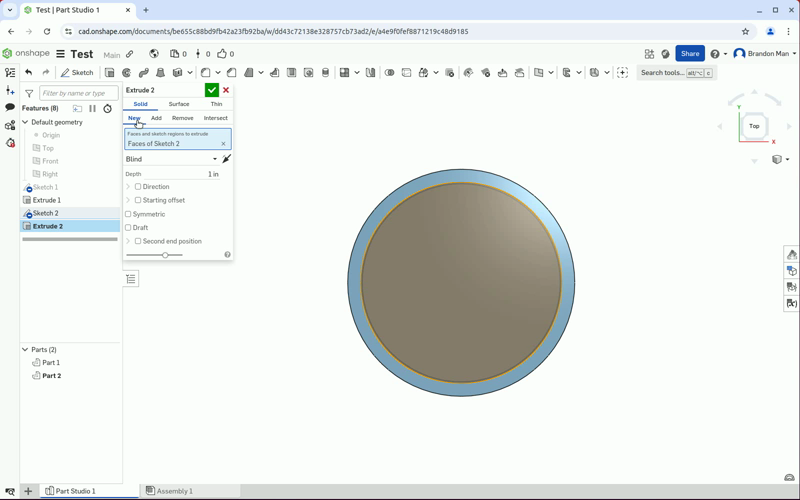
key(tab, 4)
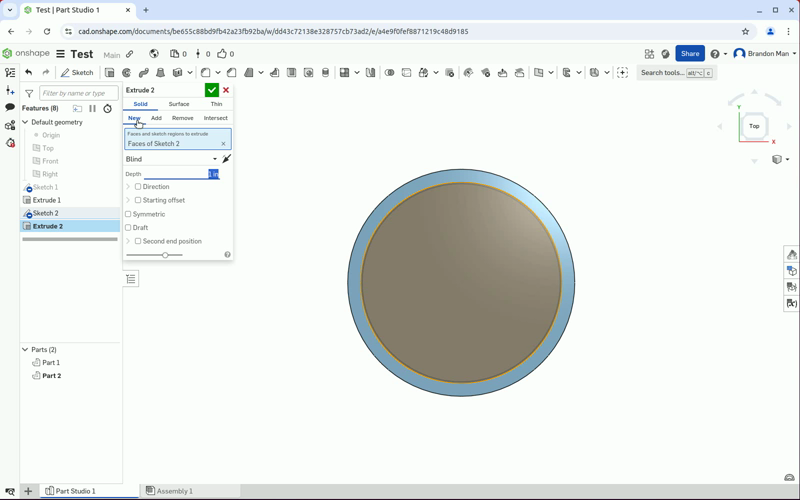
text(15.165)
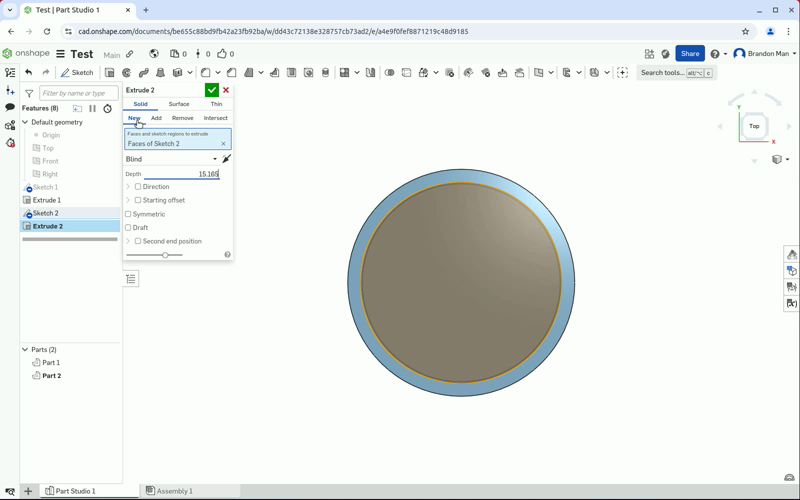
key(enter)
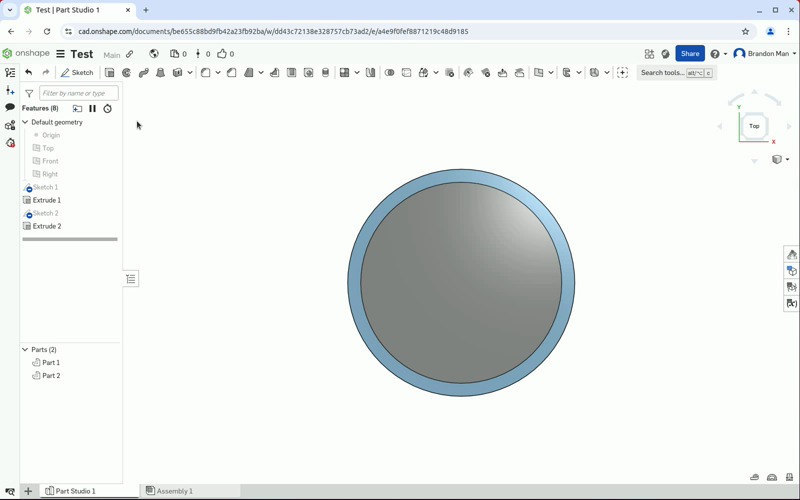
key(shift+h)
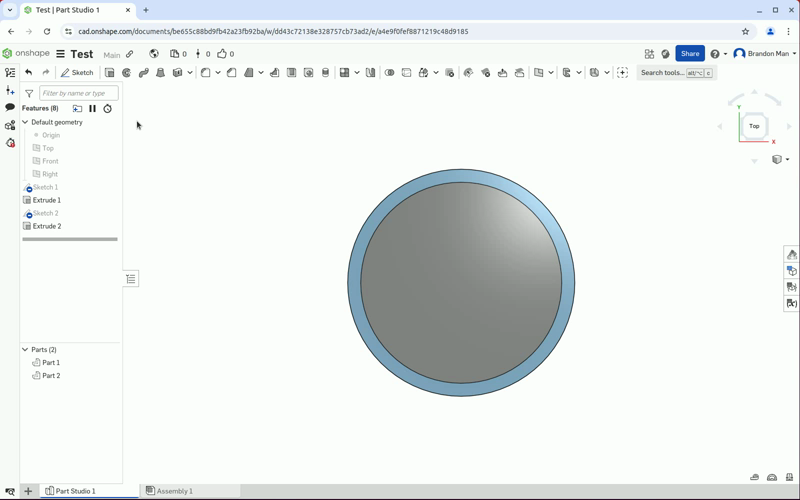
key(shift+h)
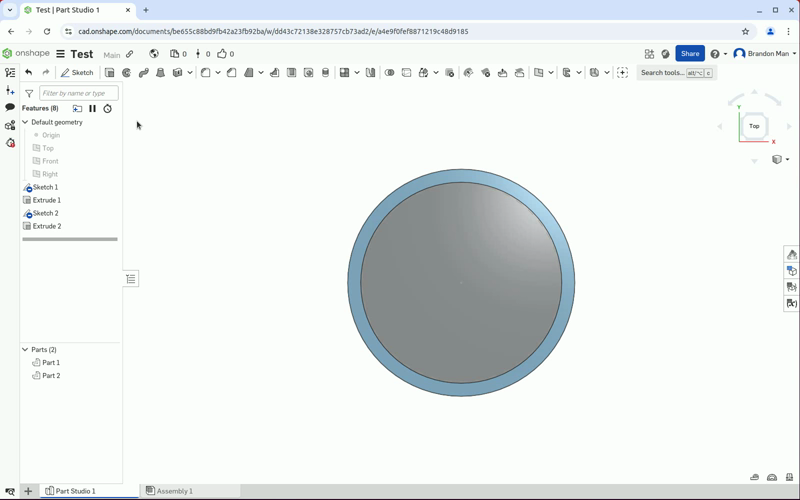
key(shift+7)
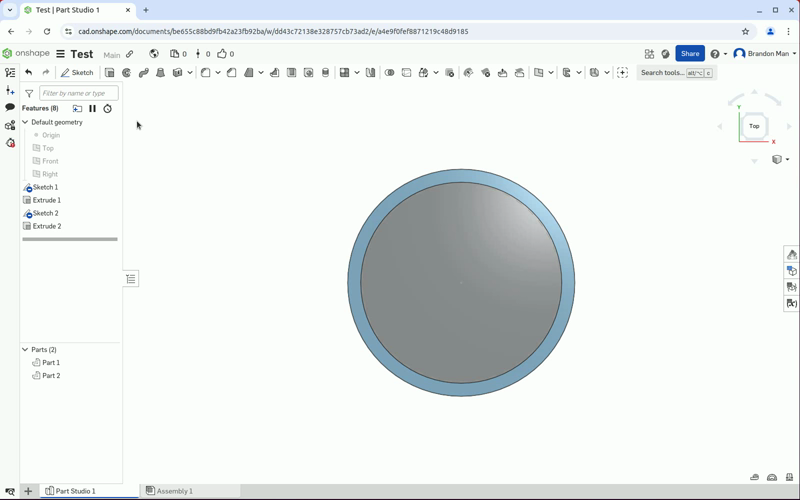
key(up, 3)
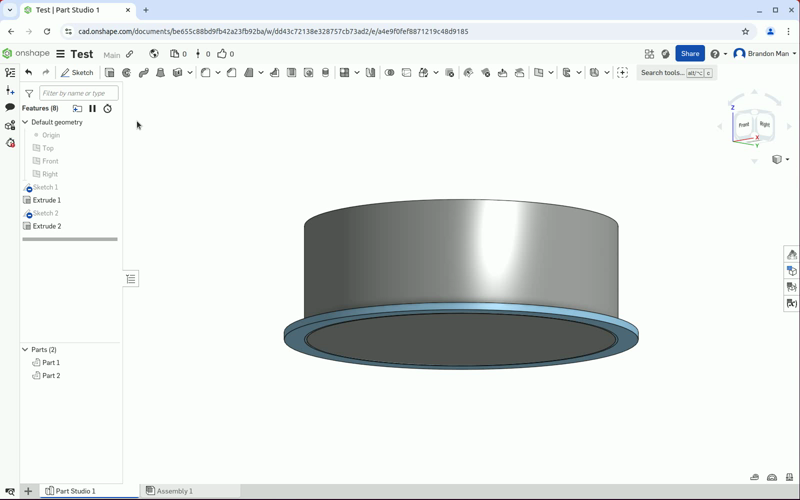
key(left, 3)
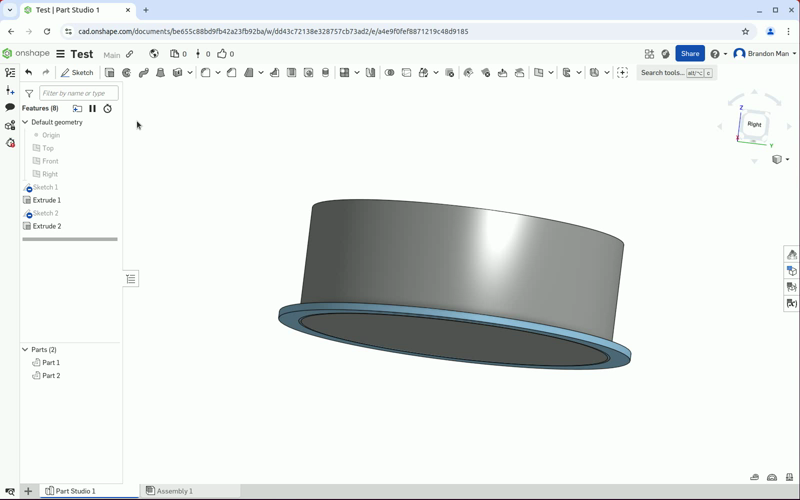
key(right, 3)
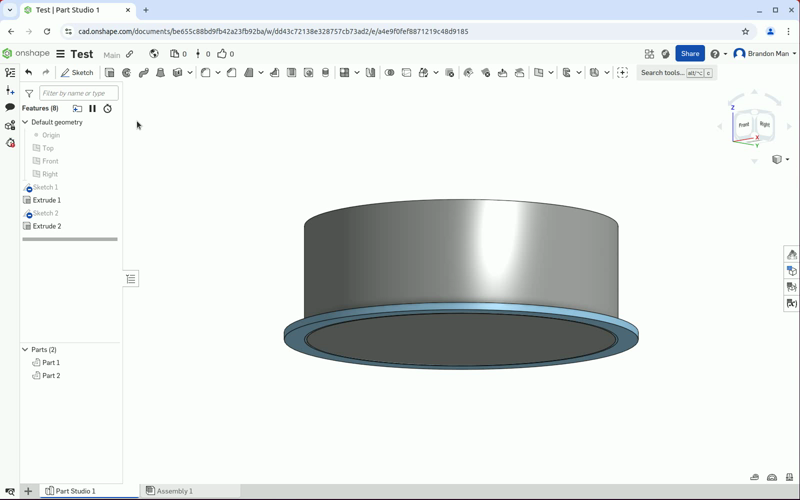
key(down, 3)
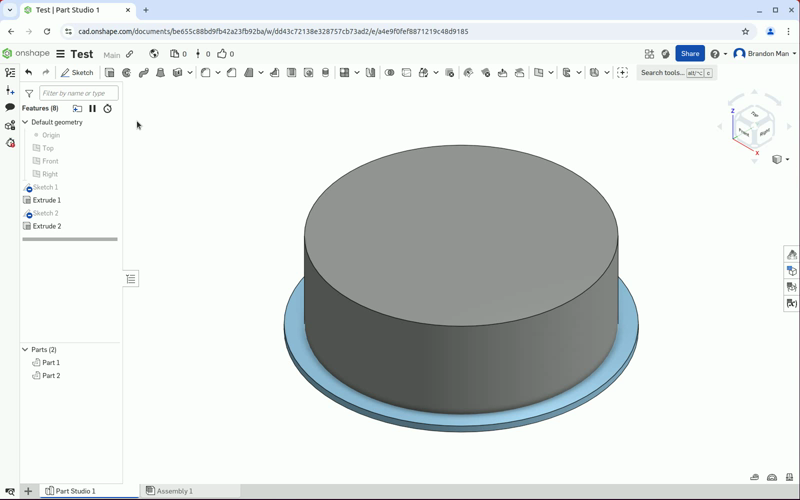
mouse_move(73, 189)
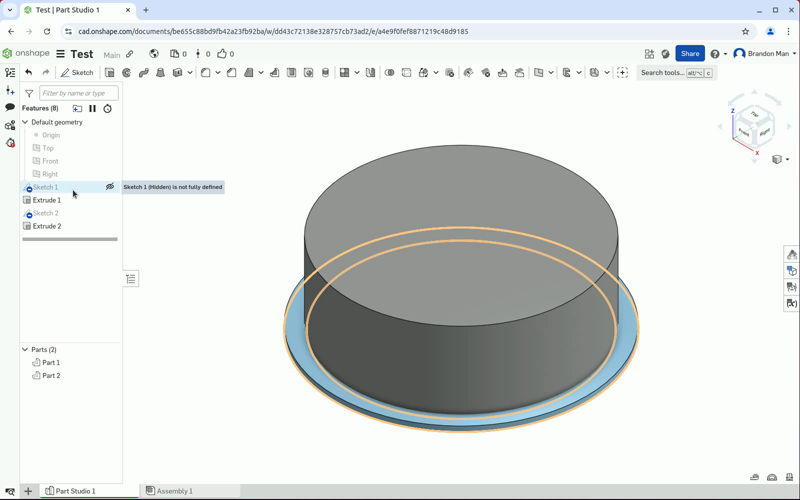
click(73, 189)